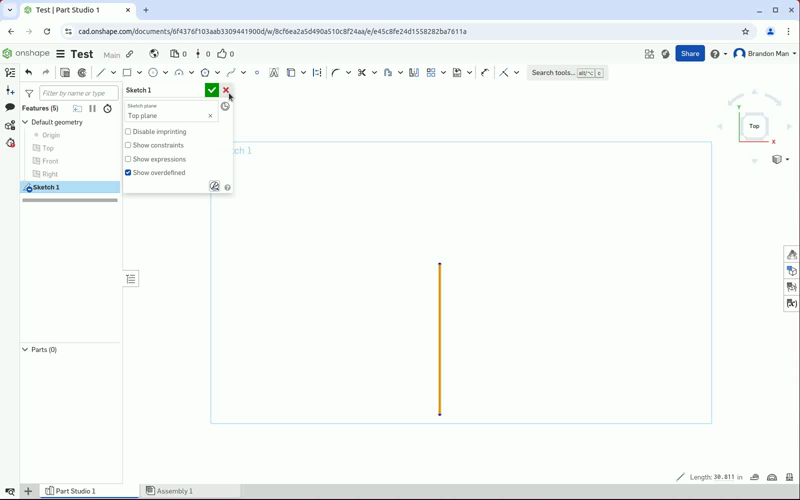
key(shift+h)
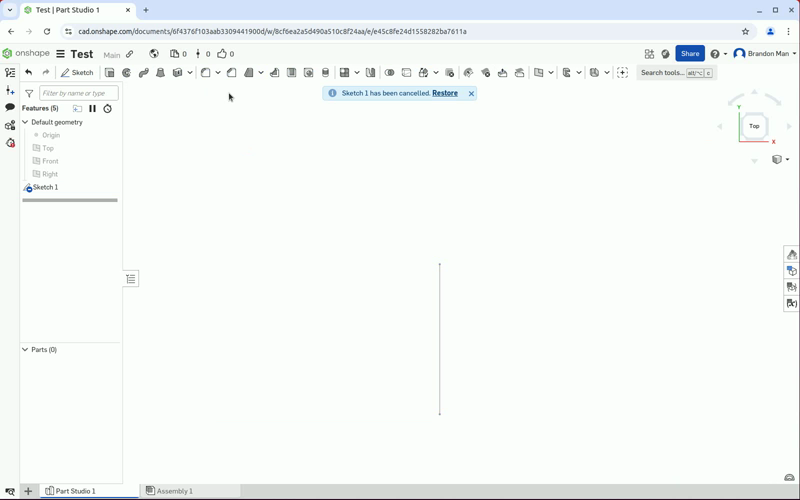
key(shift+s)
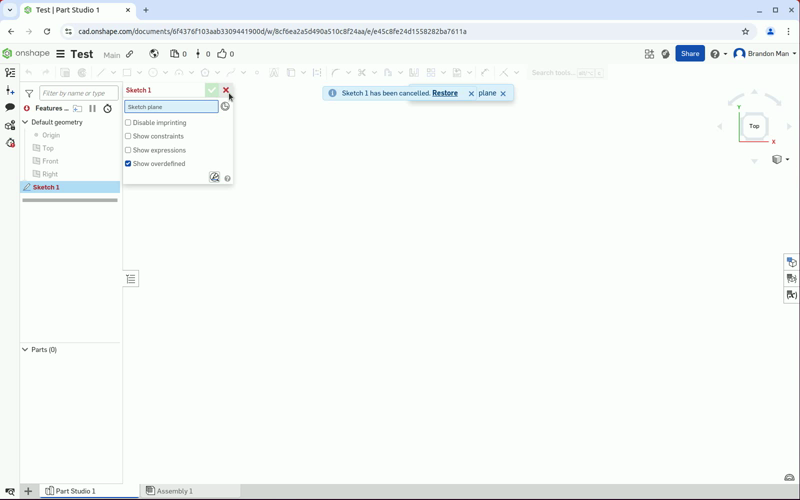
mouse_move(73, 150)
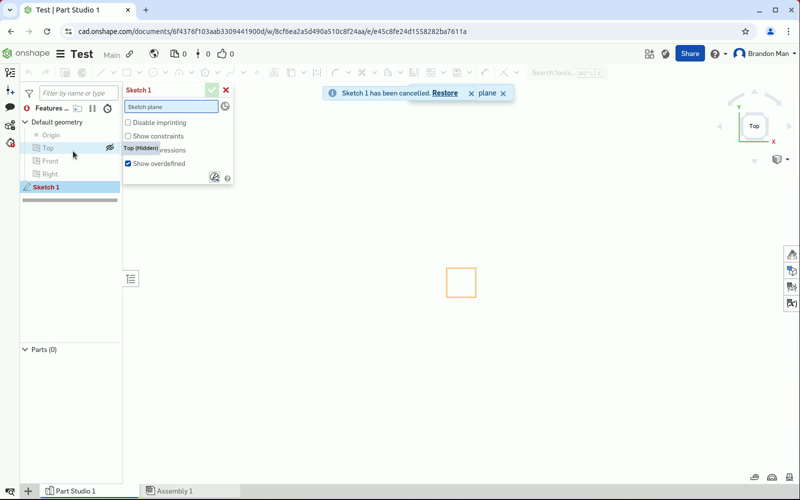
click(73, 150)
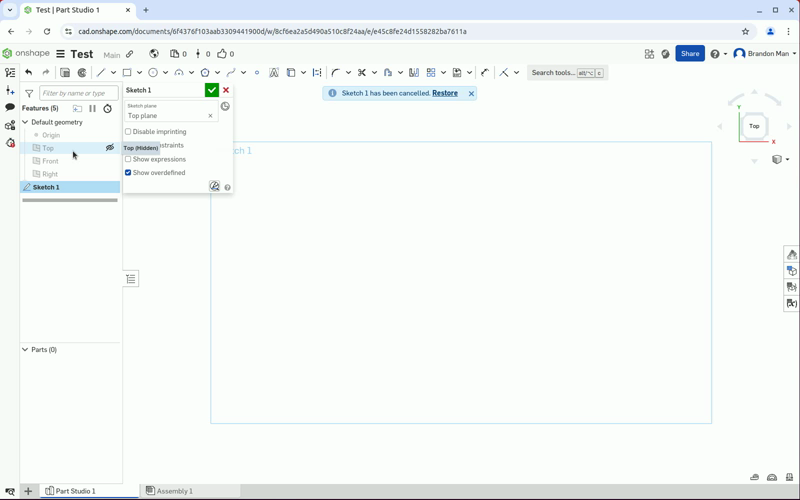
mouse_move(73, 352)
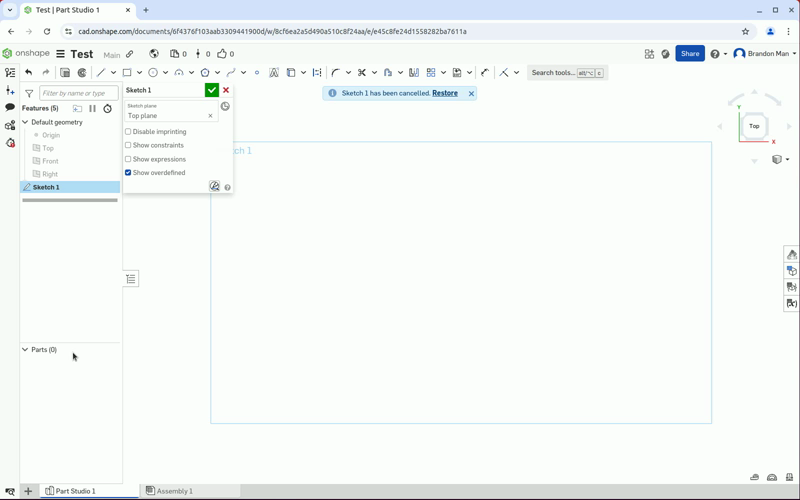
key(y)
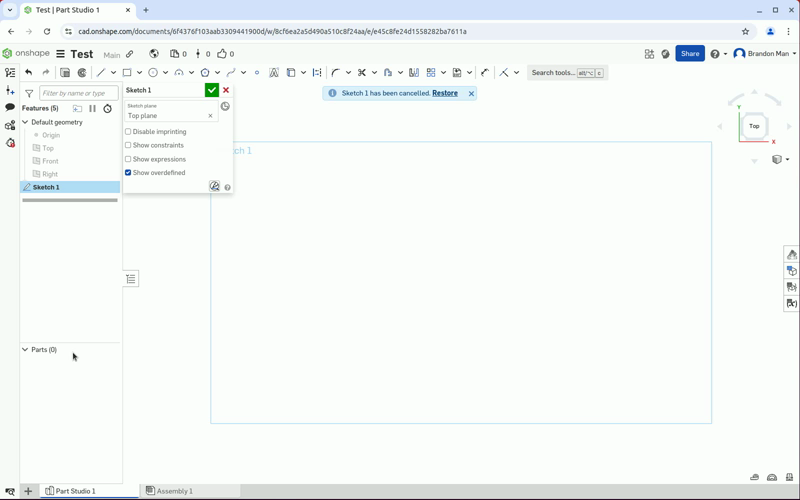
key(c)
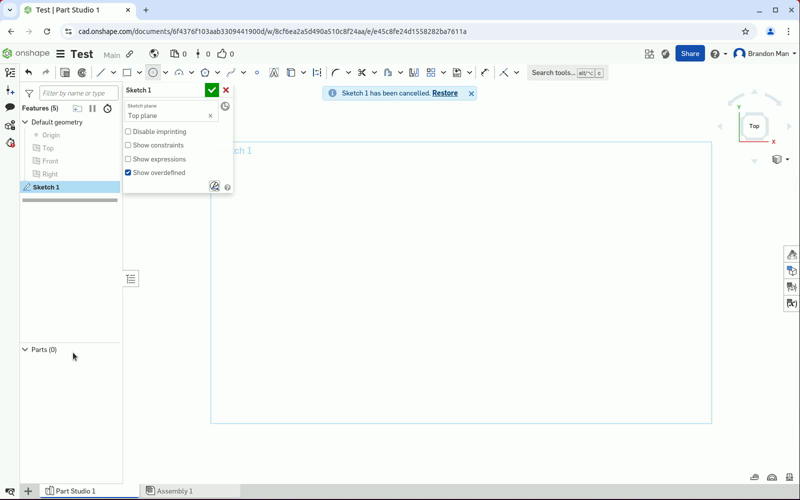
key_down(shift)
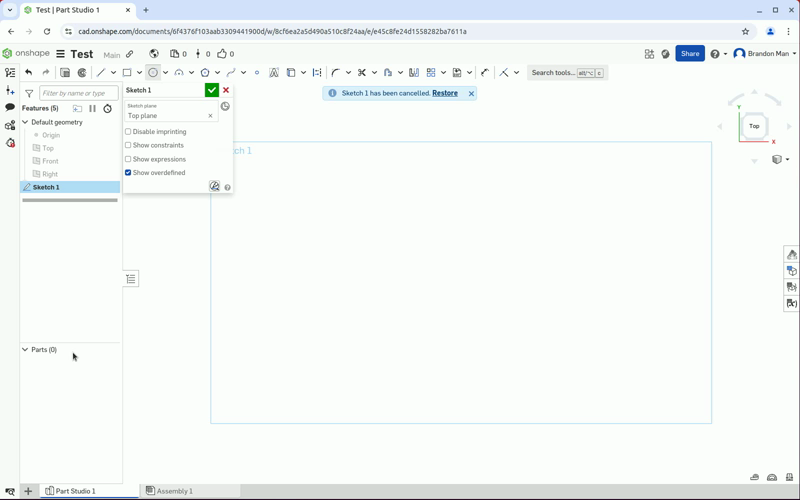
mouse_move(461, 282)
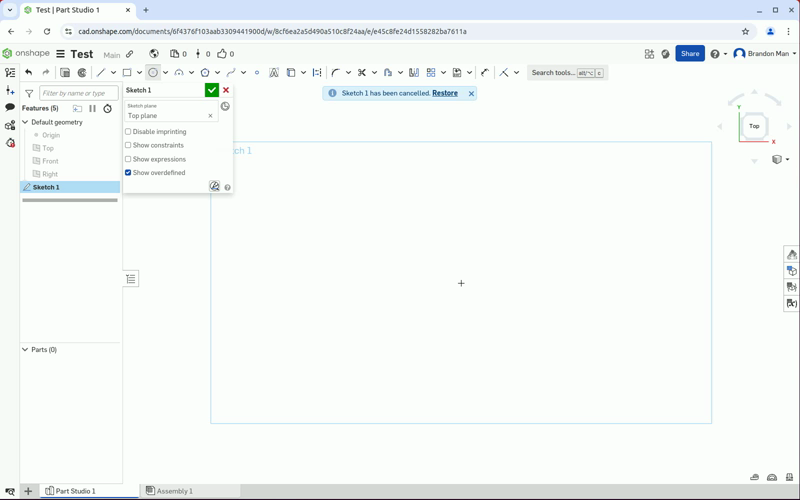
click(461, 282)
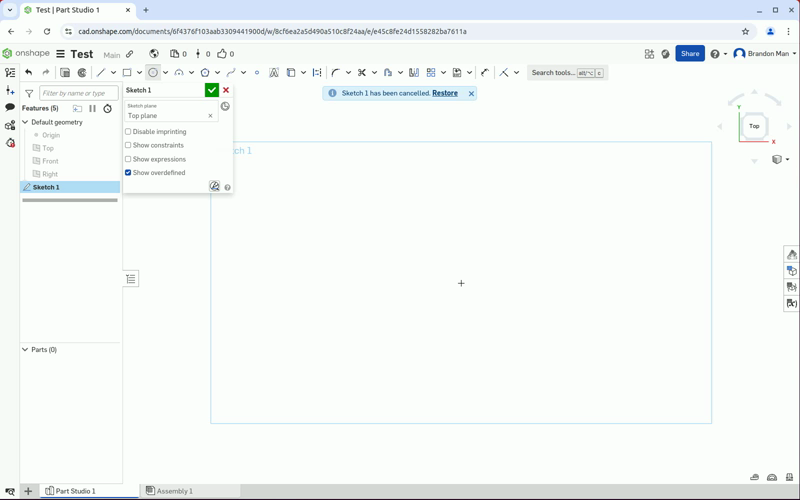
key_up(shift)
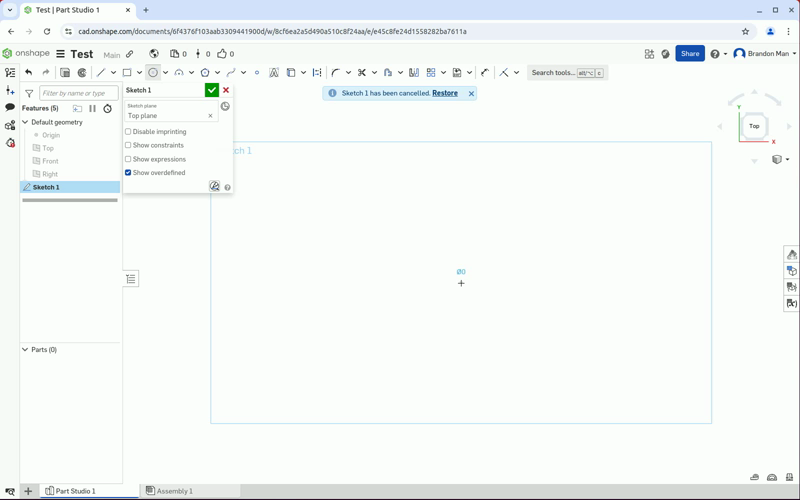
mouse_move(532, 282)
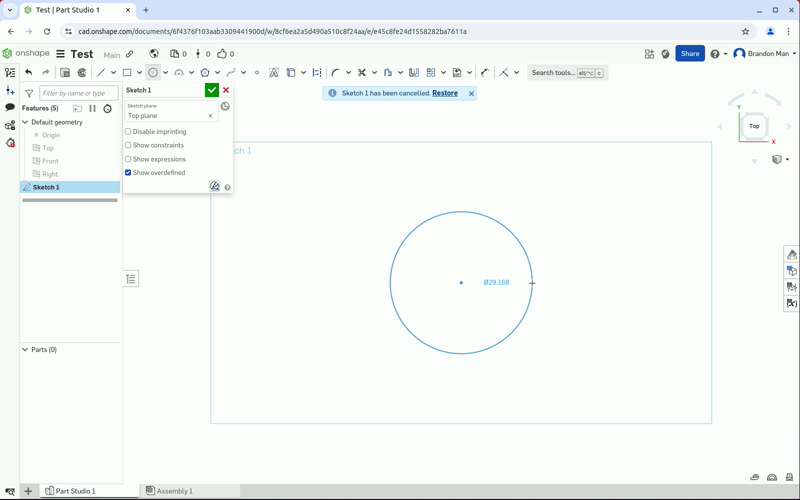
click(532, 282)
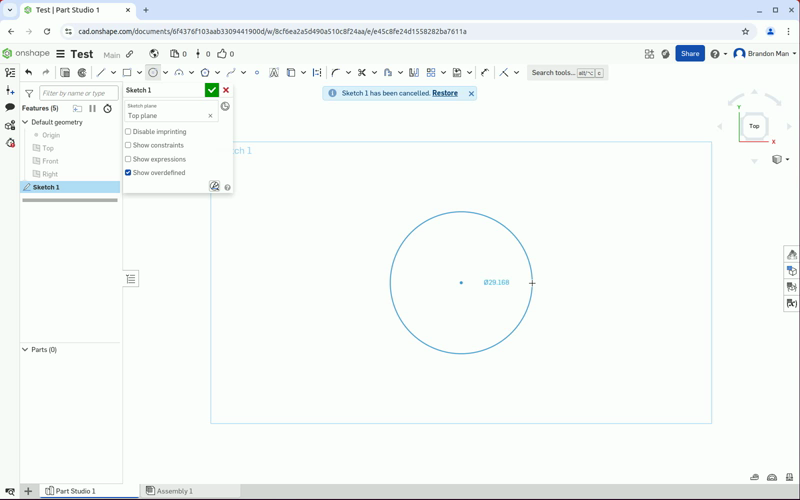
key(esc)
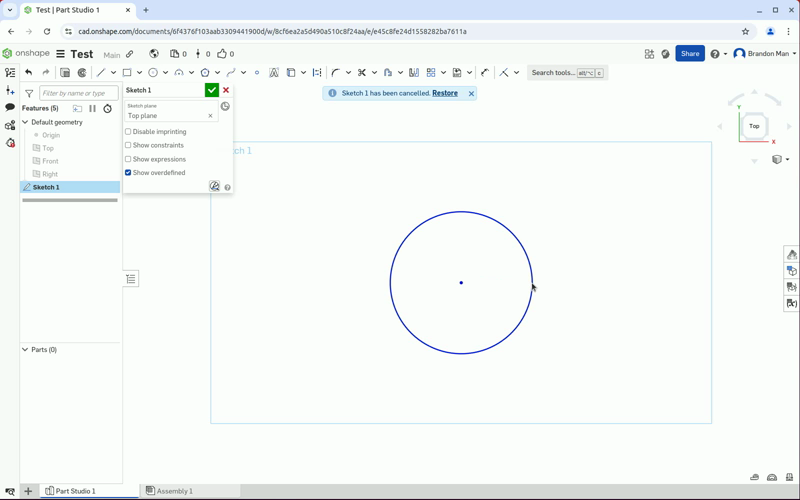
mouse_move(439, 314)
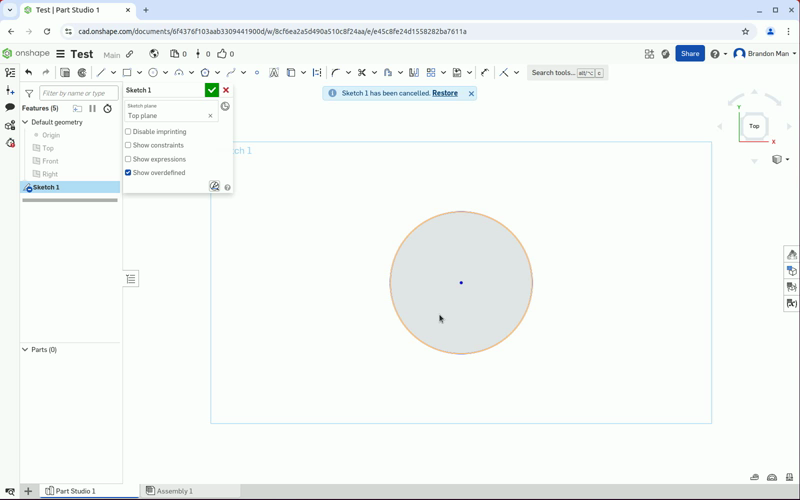
click(439, 314)
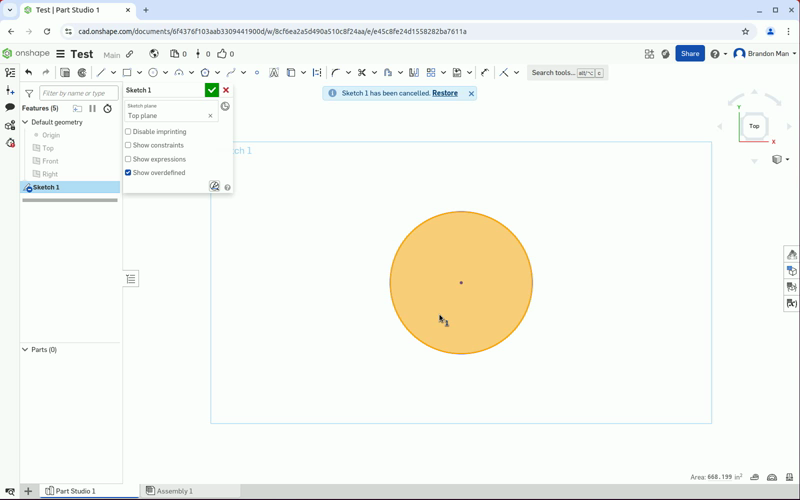
mouse_move(73, 352)
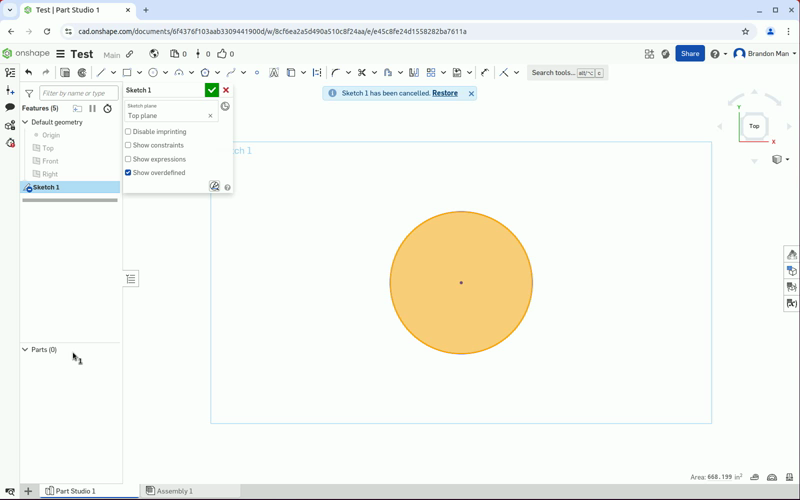
key(shift+y)
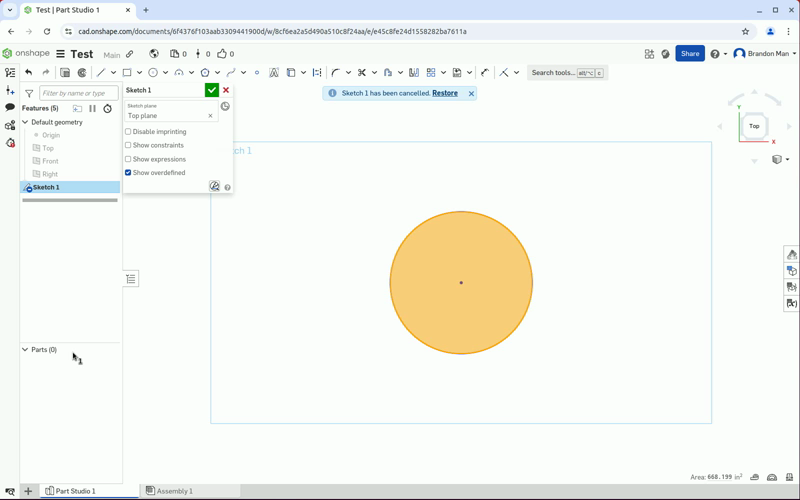
key(shift+e)
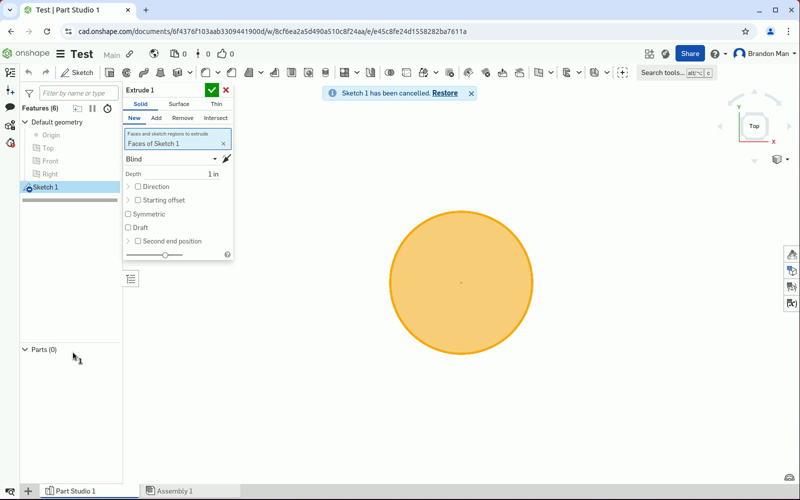
mouse_move(143, 106)
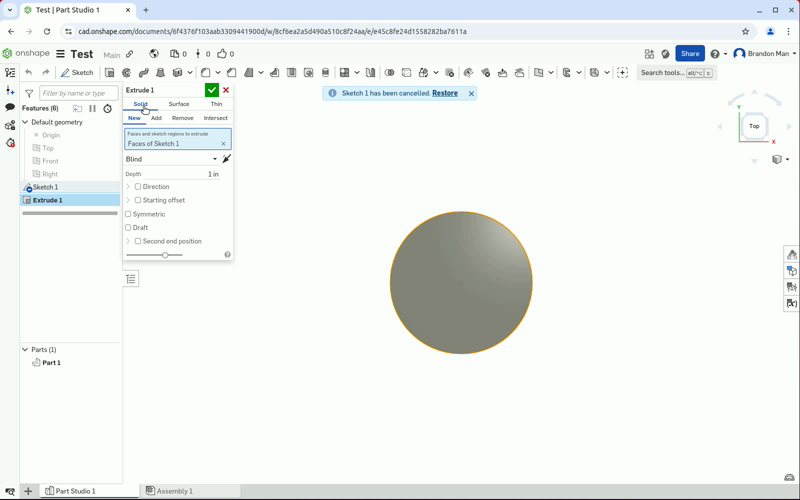
click(143, 106)
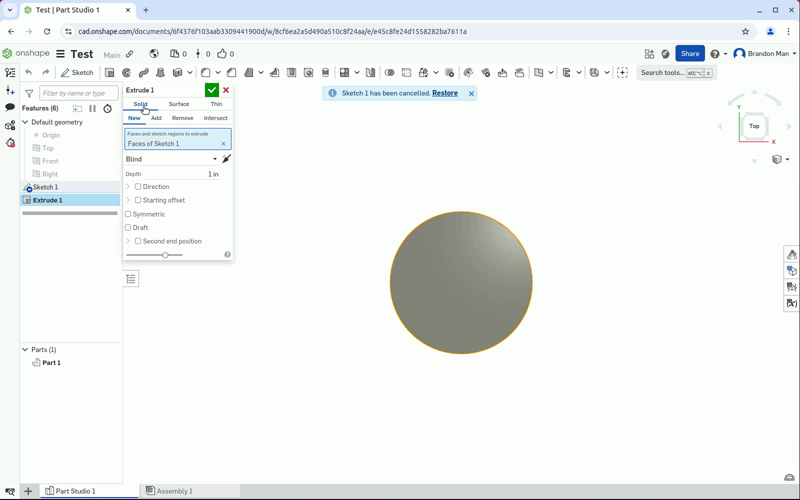
mouse_move(137, 120)
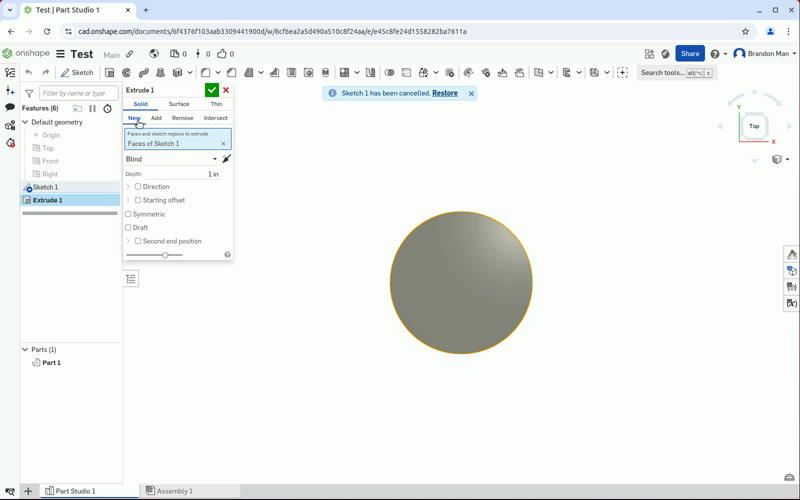
click(137, 120)
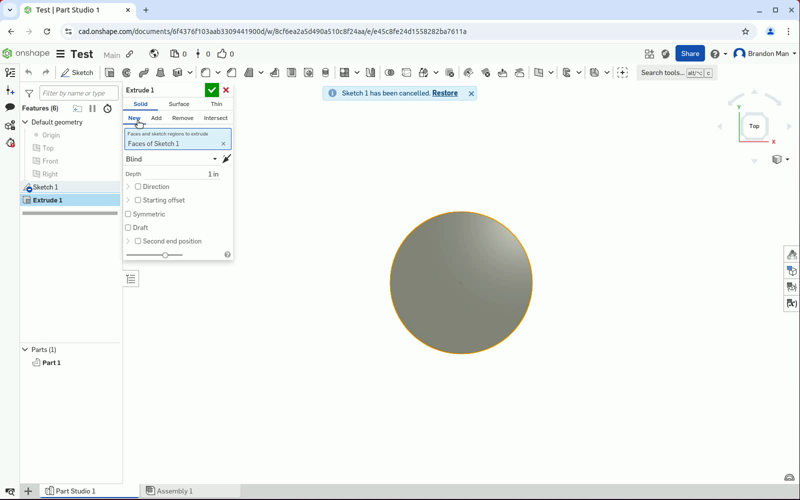
key(tab, 4)
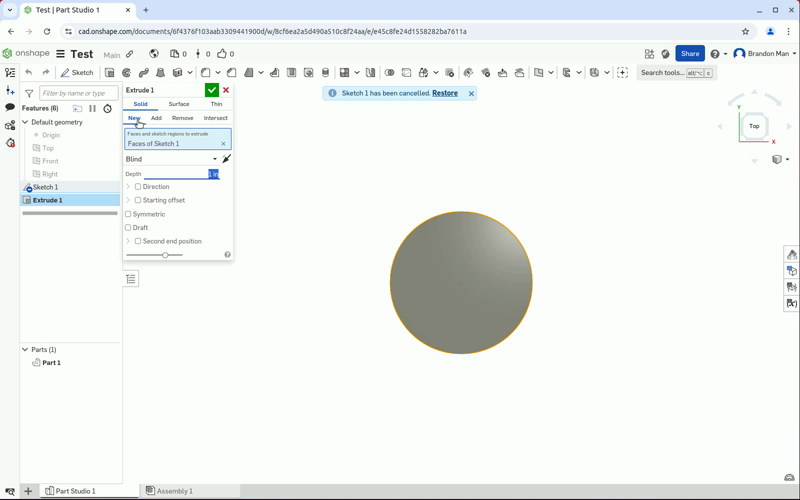
text(23.108)
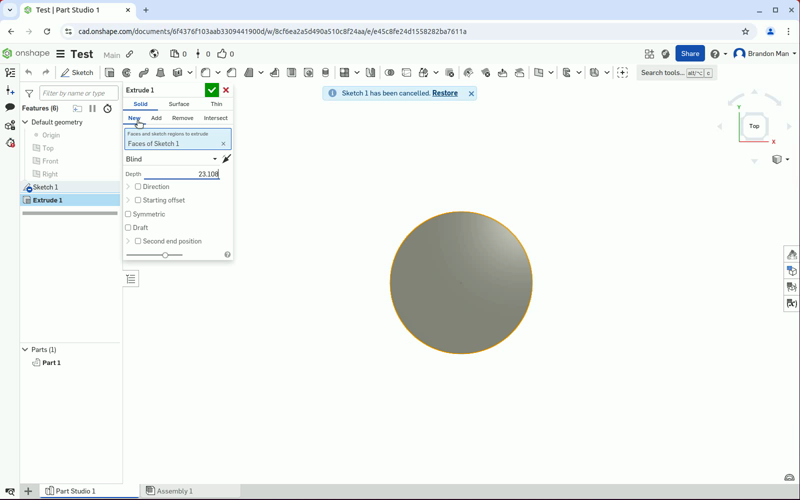
key(enter)
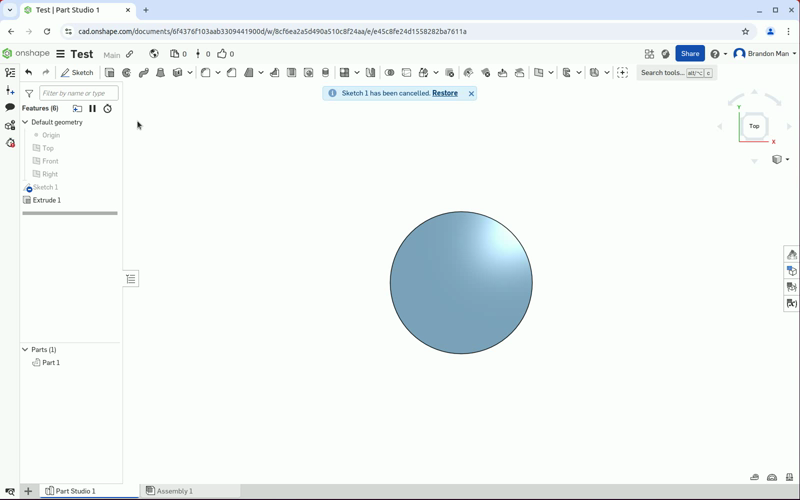
key(shift+h)
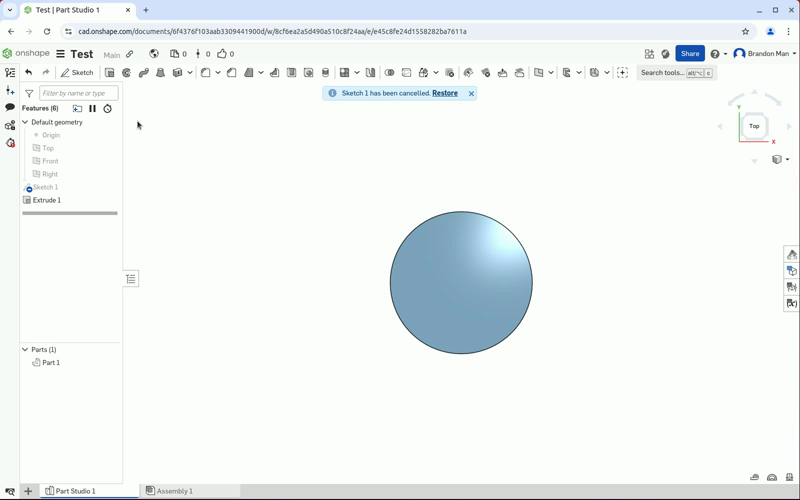
key(shift+h)
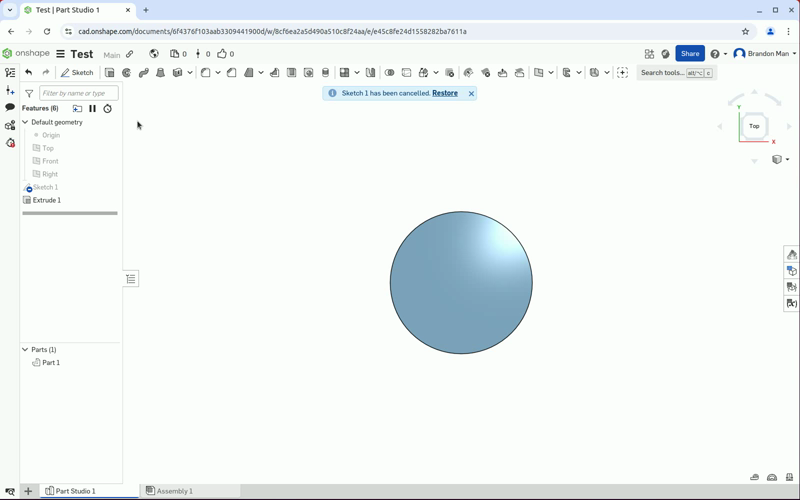
mouse_move(73, 189)
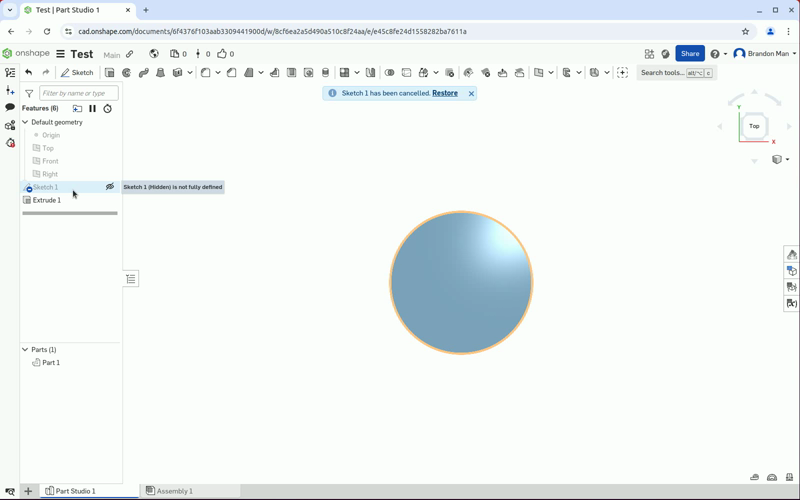
click(73, 189)
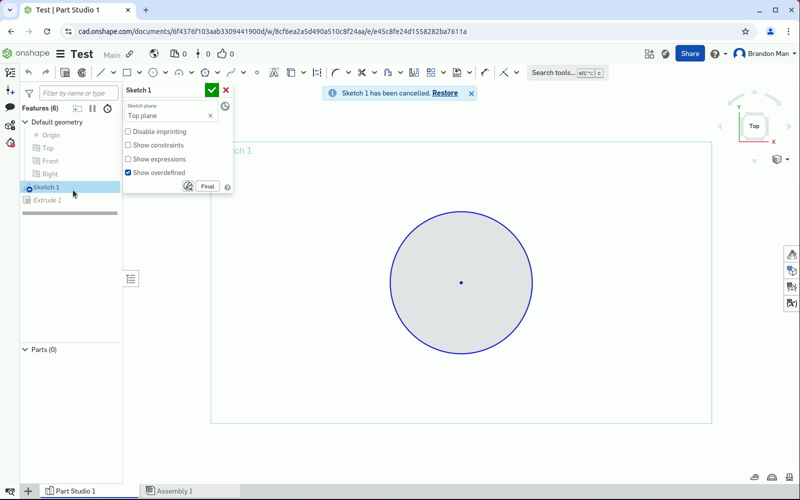
mouse_move(229, 92)
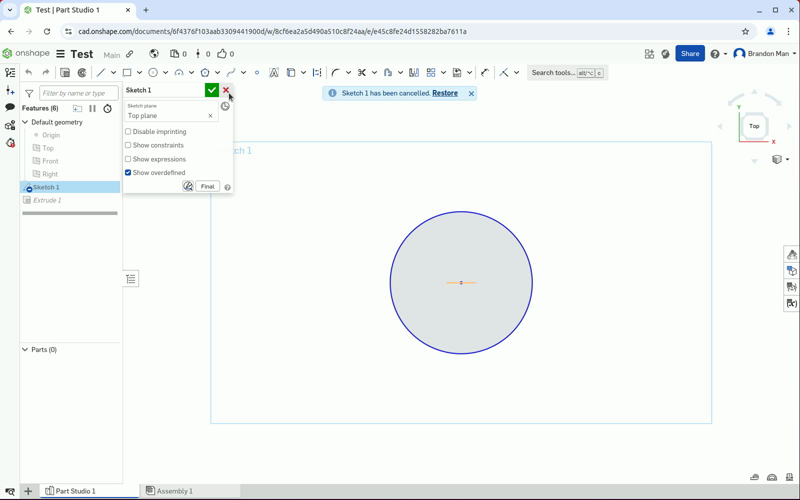
click(229, 92)
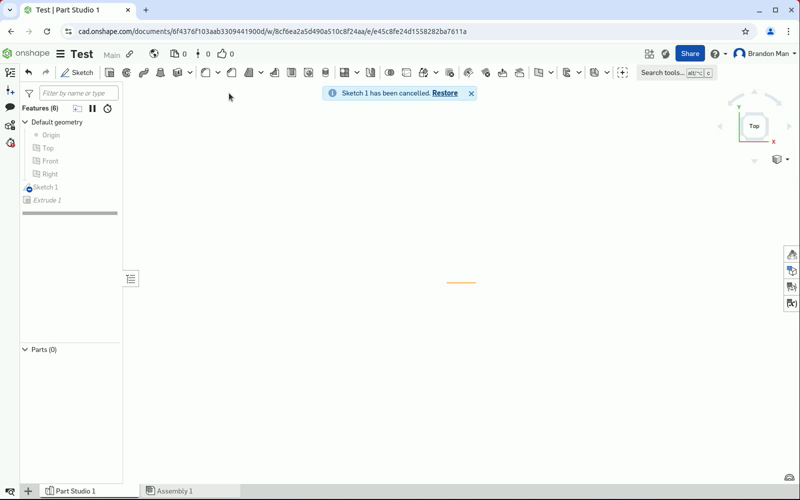
mouse_move(541, 75)
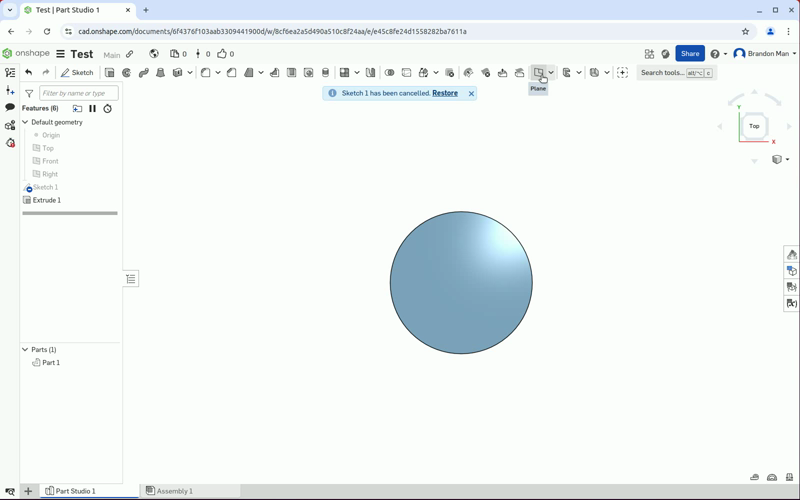
click(541, 75)
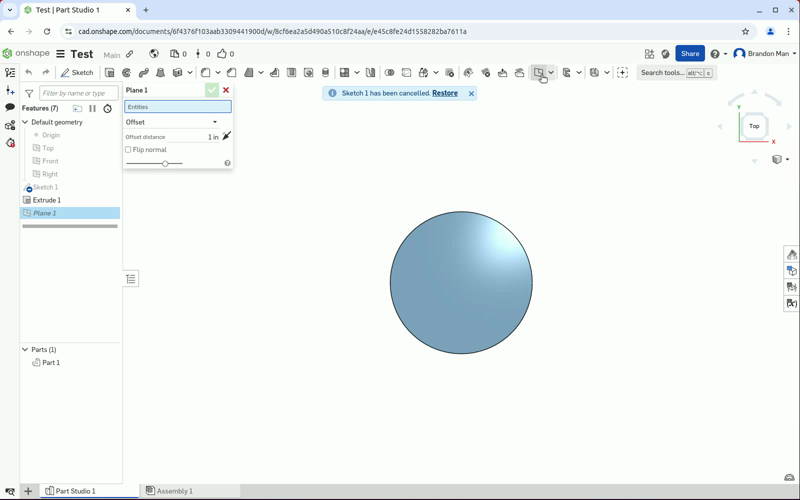
mouse_move(73, 150)
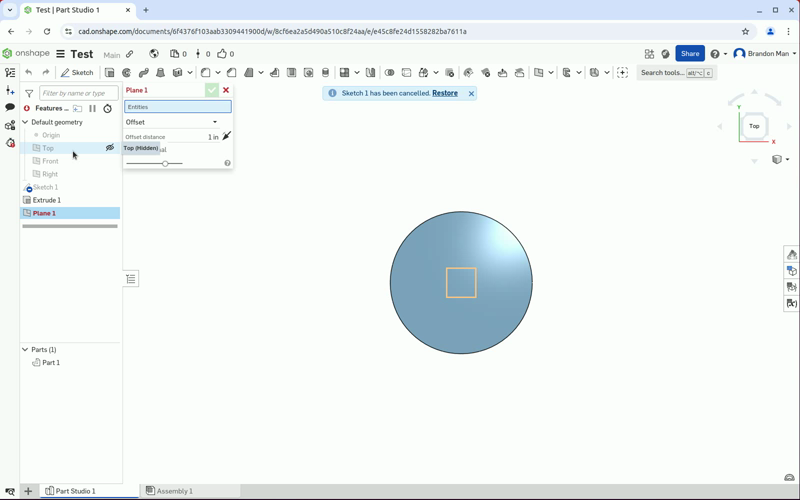
click(73, 150)
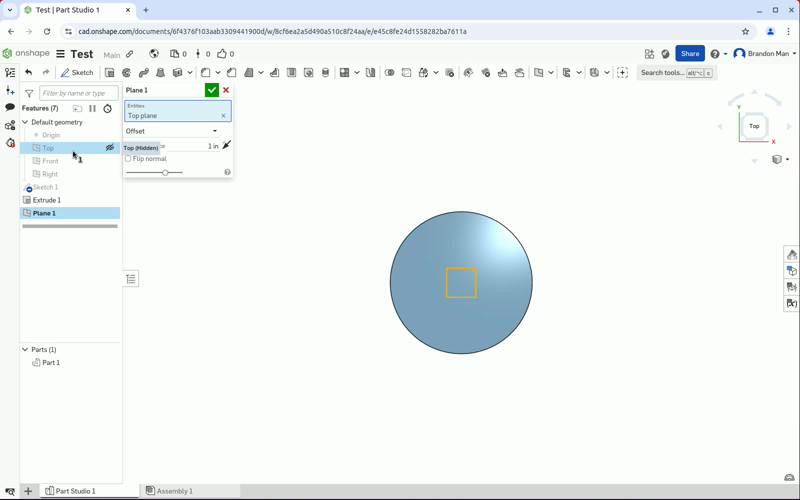
key(tab, 2)
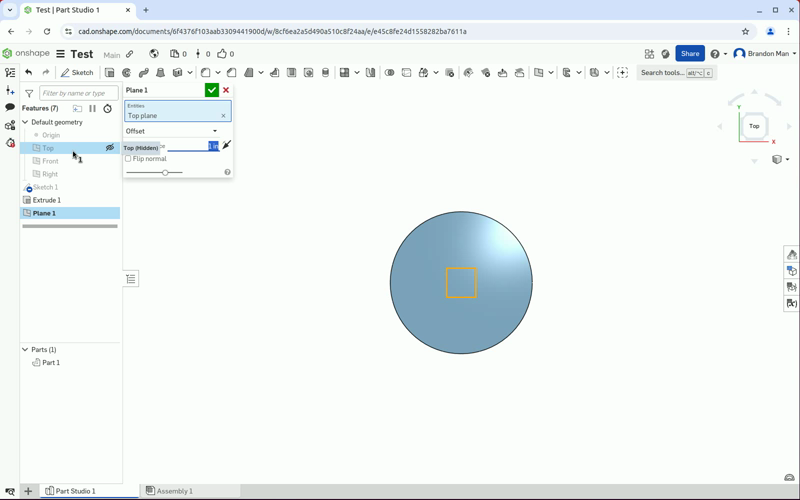
text(23.108)
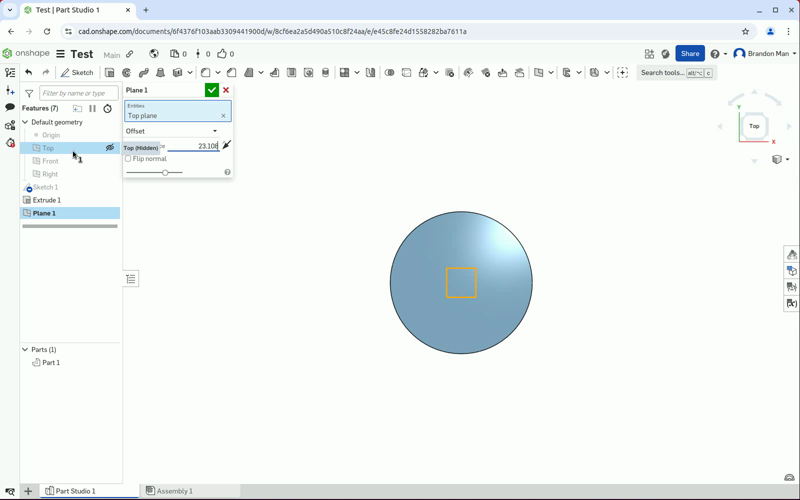
key(enter, 2)
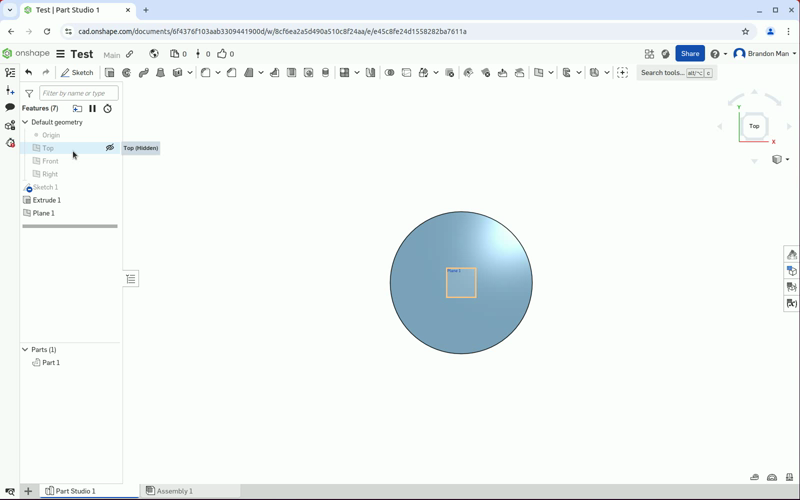
key(shift+s)
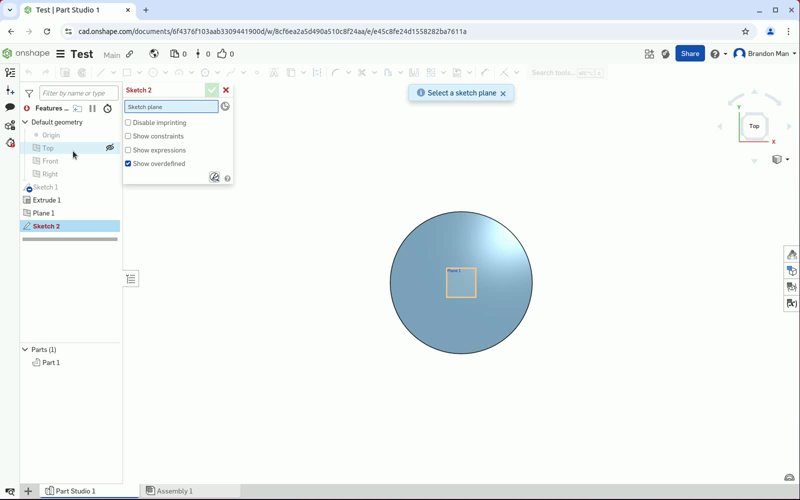
mouse_move(73, 215)
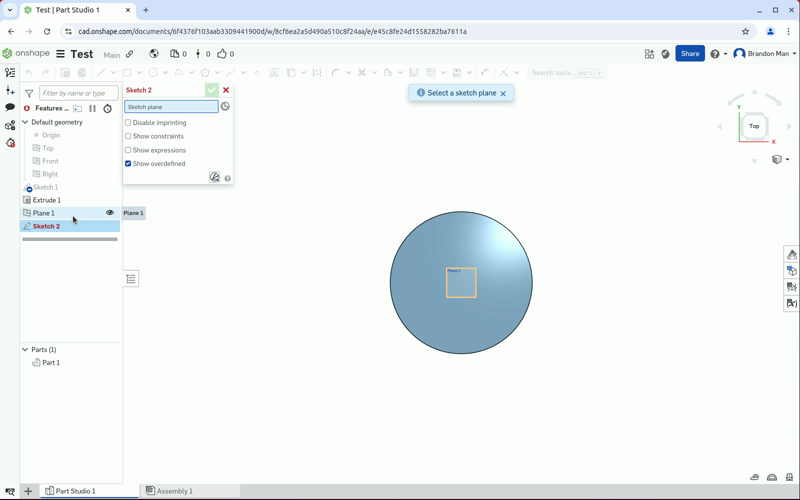
click(73, 215)
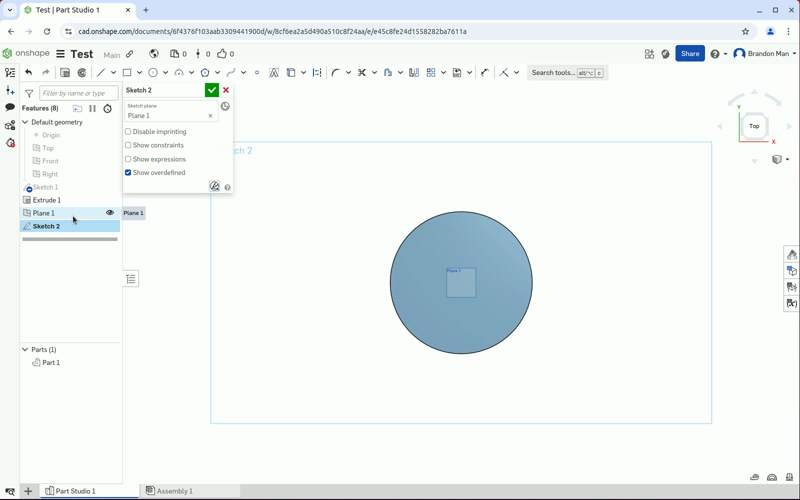
mouse_move(73, 352)
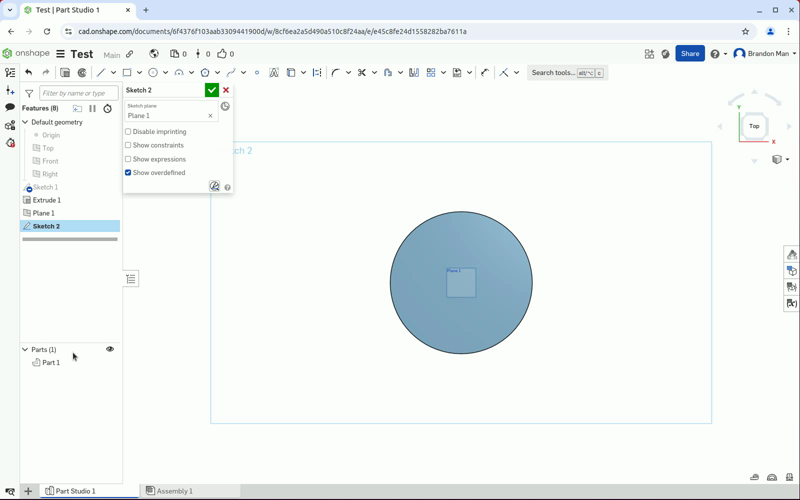
key(y)
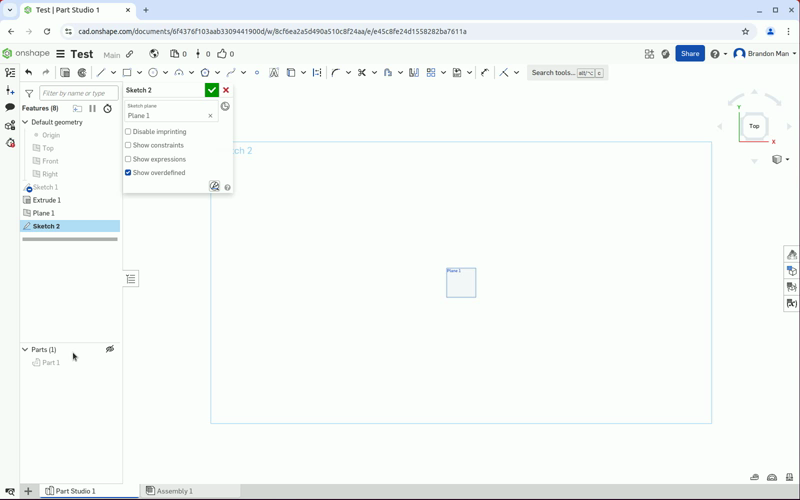
key(c)
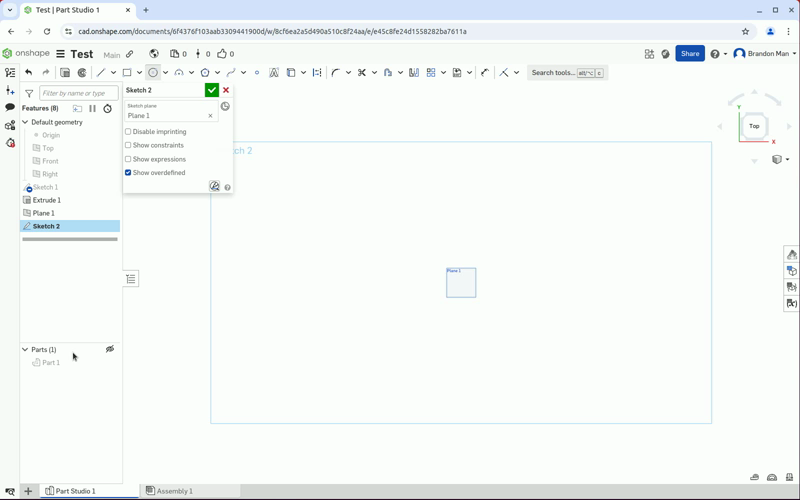
key_down(shift)
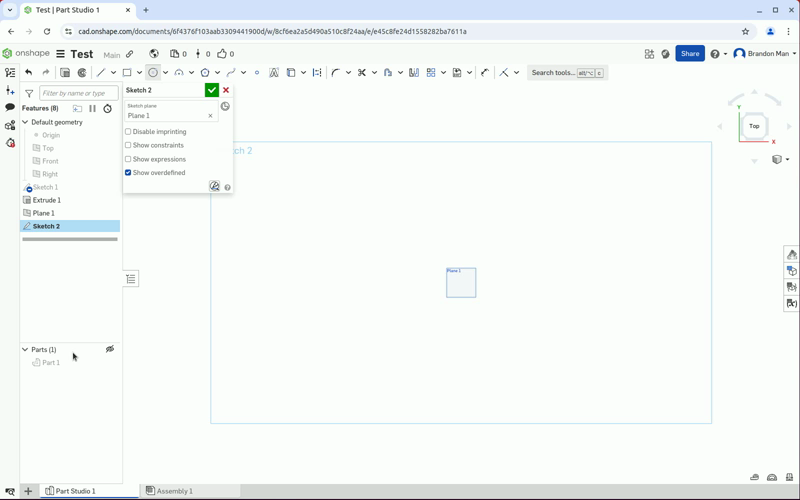
mouse_move(461, 282)
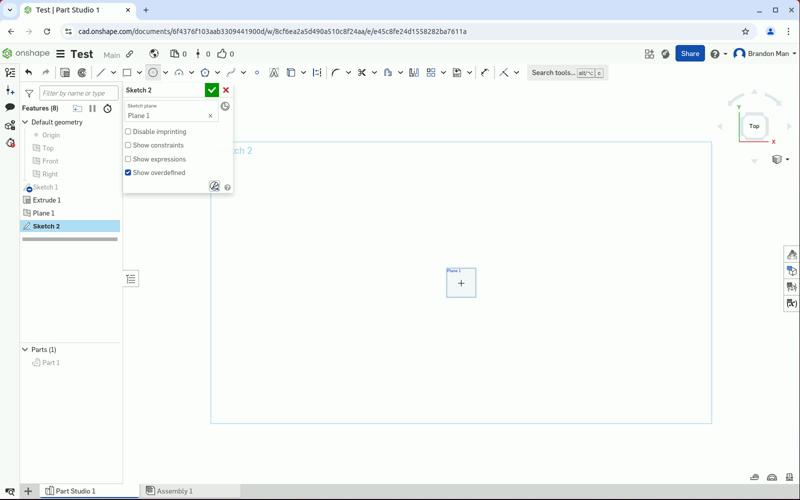
click(461, 282)
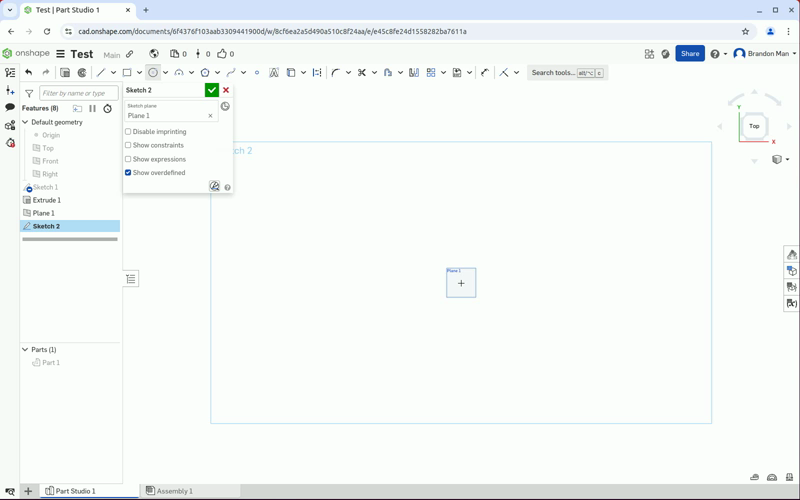
key_up(shift)
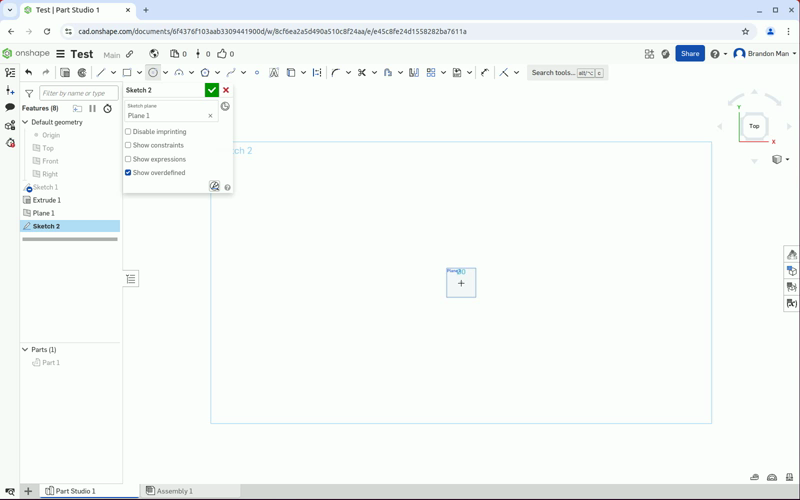
mouse_move(521, 282)
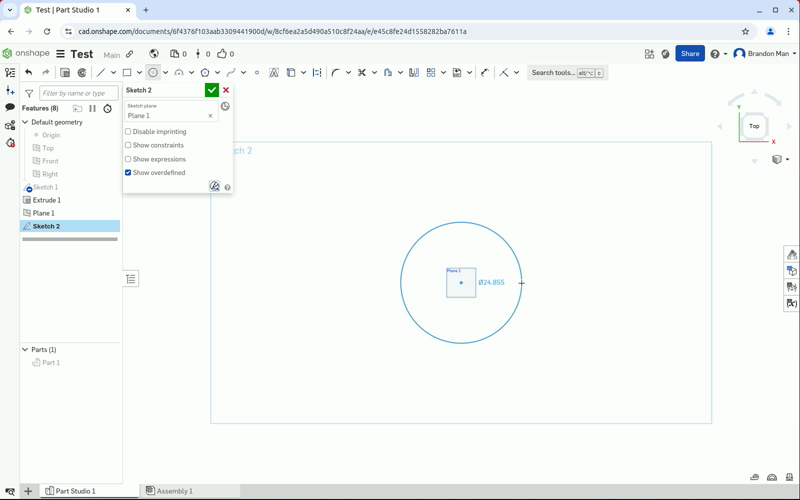
click(521, 282)
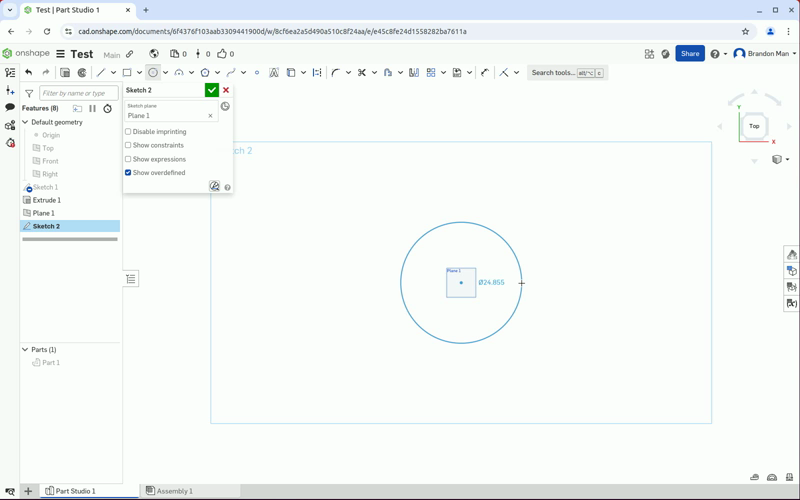
key(esc)
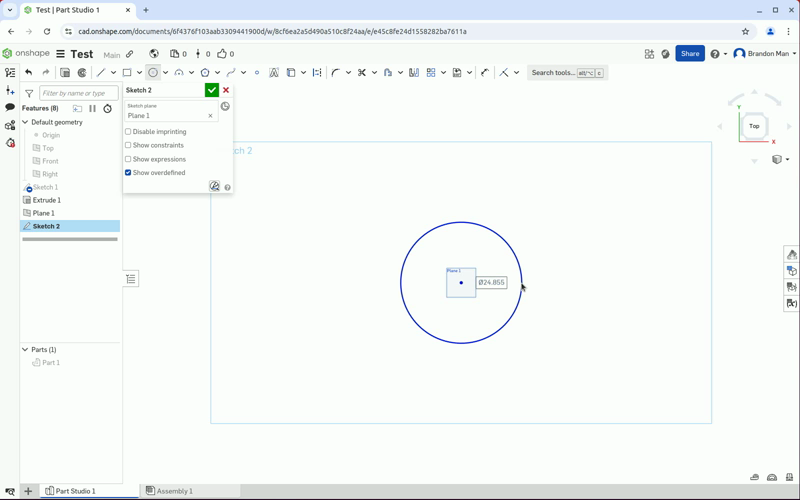
mouse_move(492, 323)
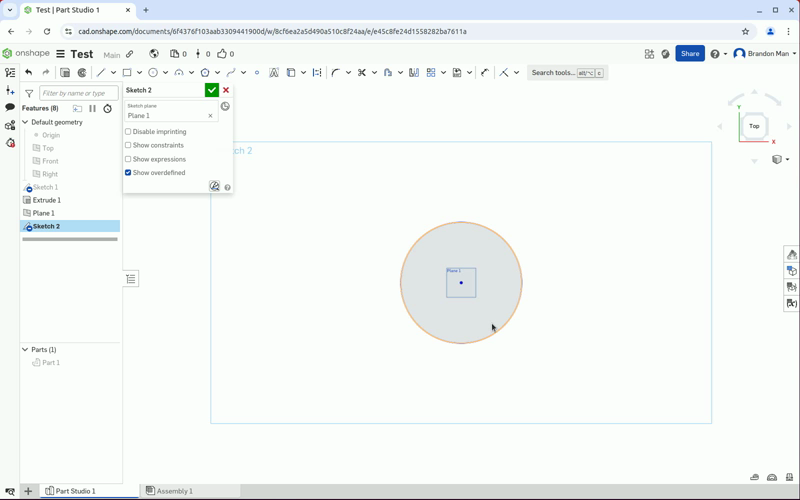
click(492, 323)
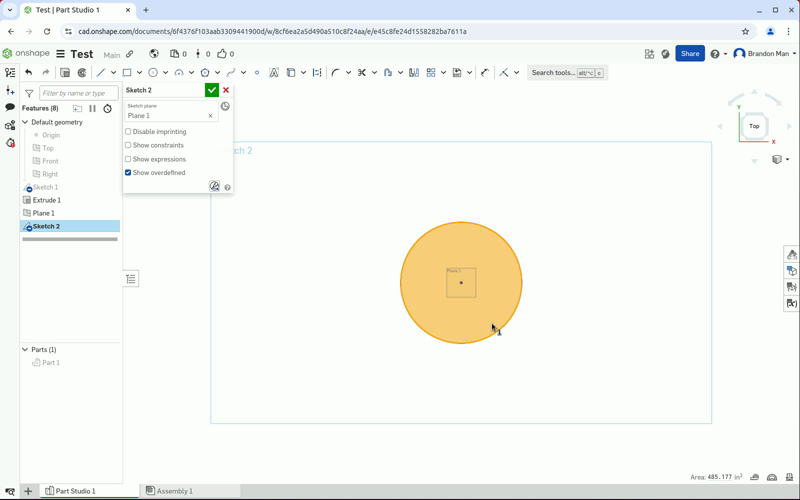
mouse_move(73, 352)
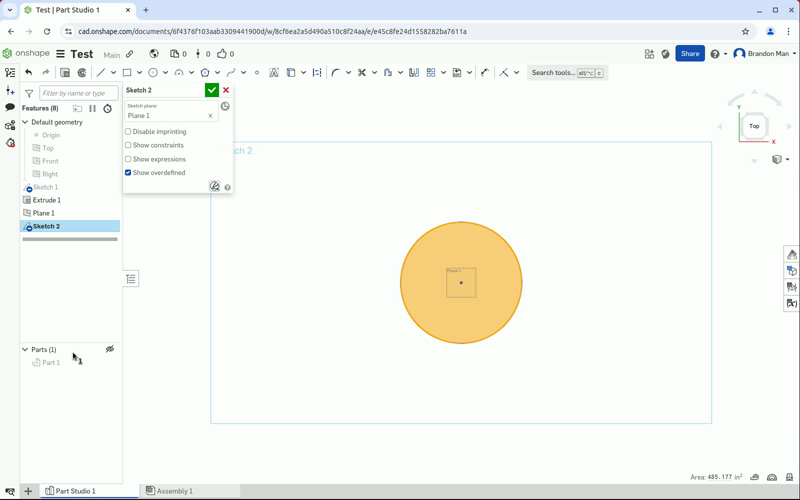
key(shift+y)
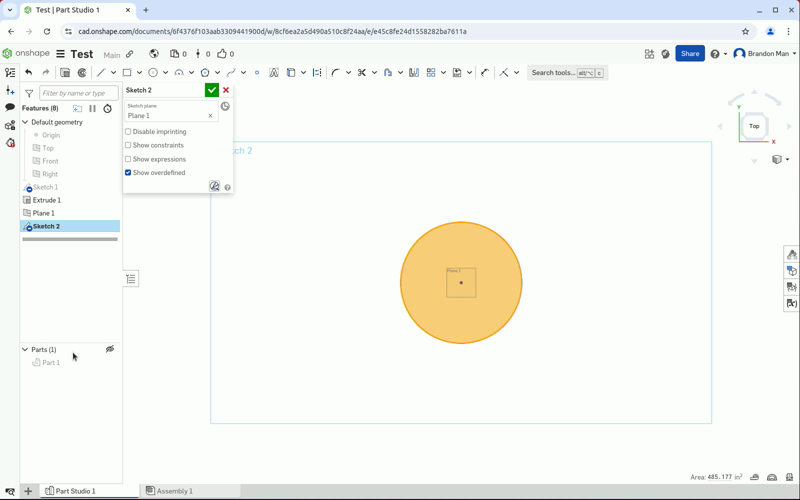
key(shift+e)
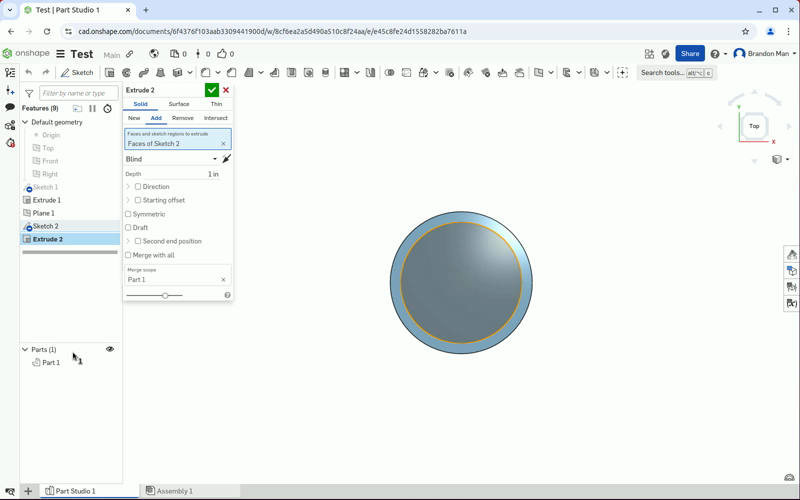
mouse_move(143, 106)
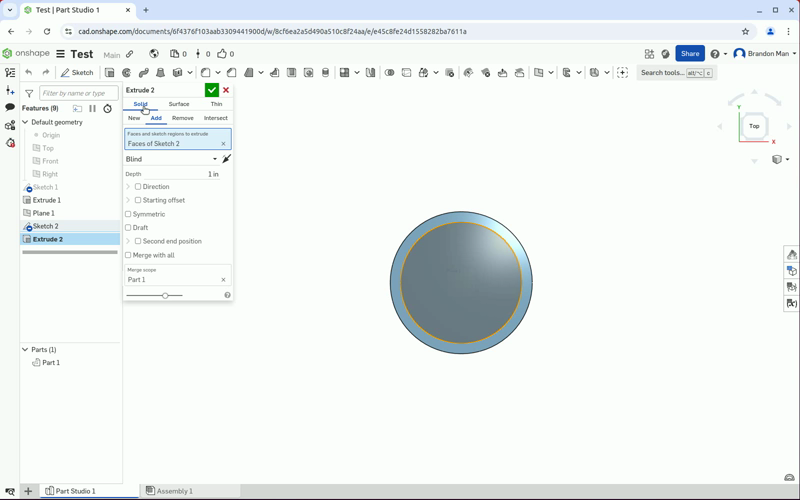
click(143, 106)
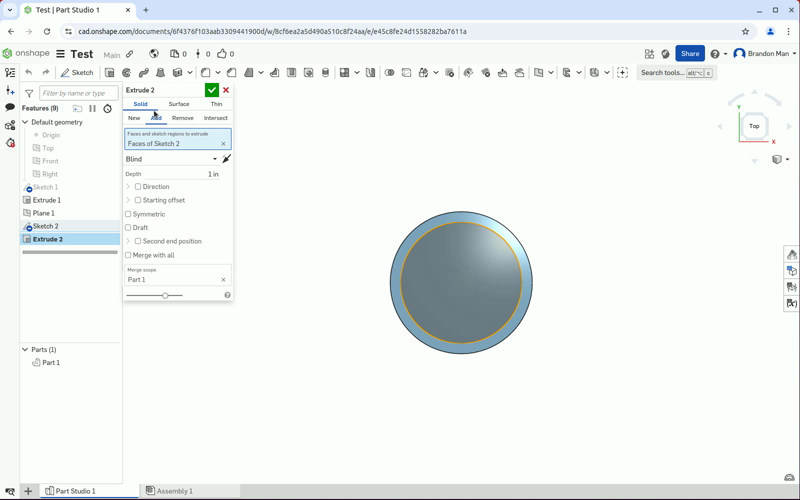
mouse_move(186, 120)
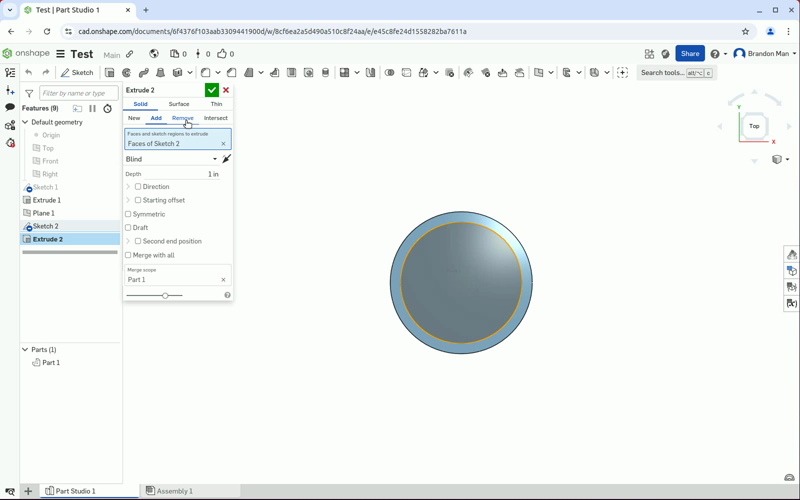
click(186, 120)
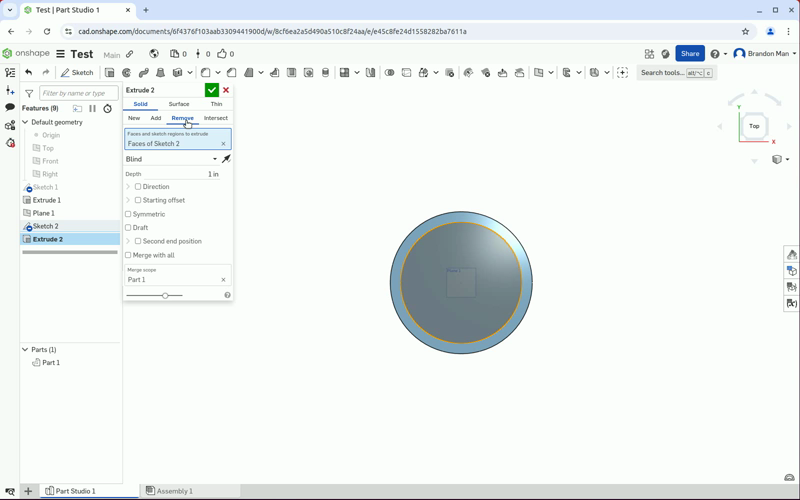
key(tab, 4)
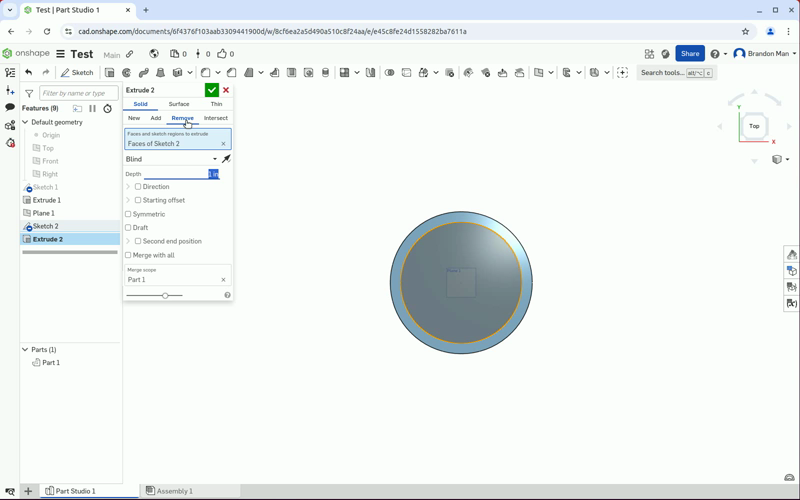
text(19.498)
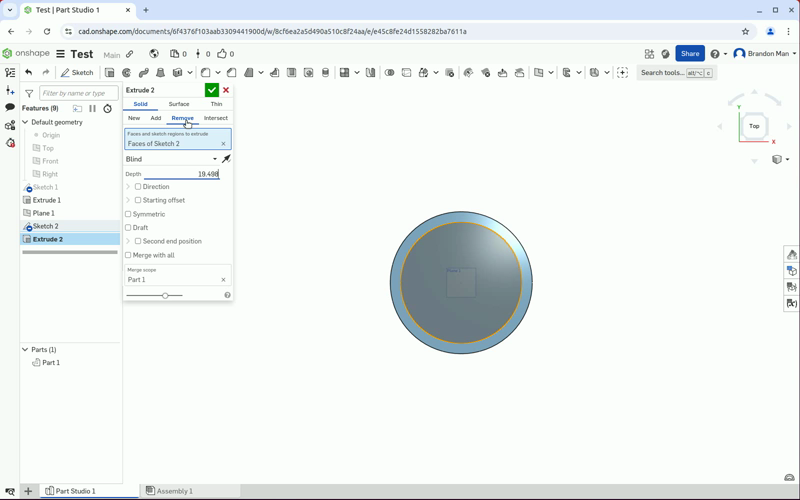
key(tab, 6)
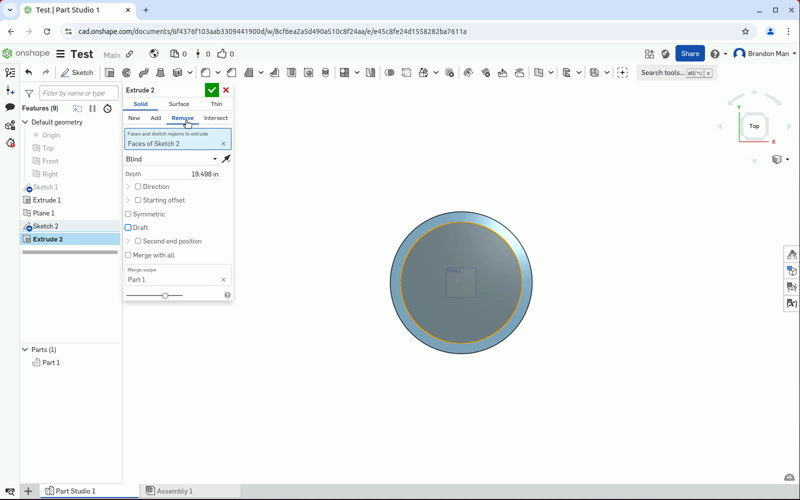
key(space)
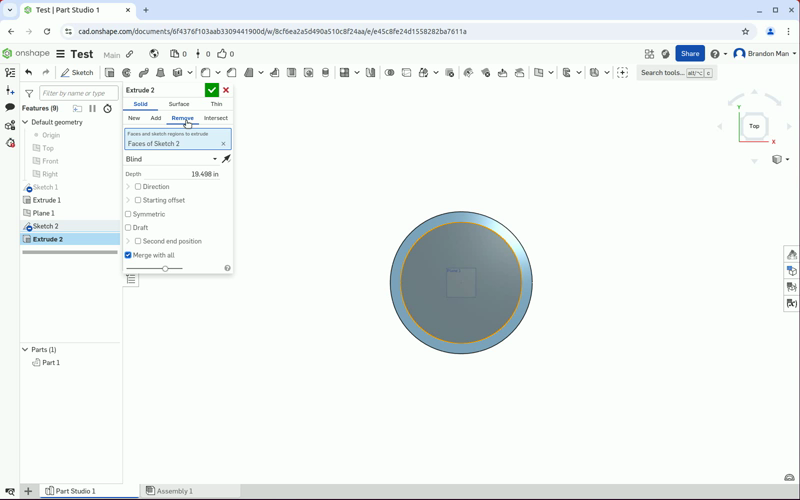
key(enter)
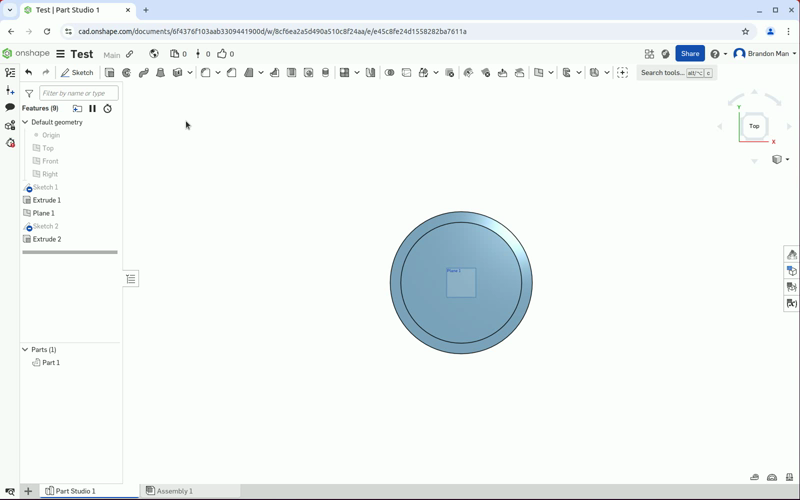
key(shift+h)
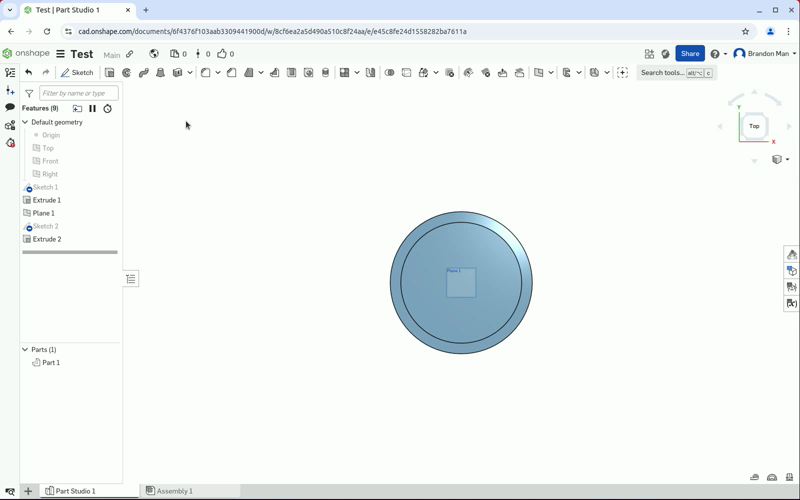
key(shift+h)
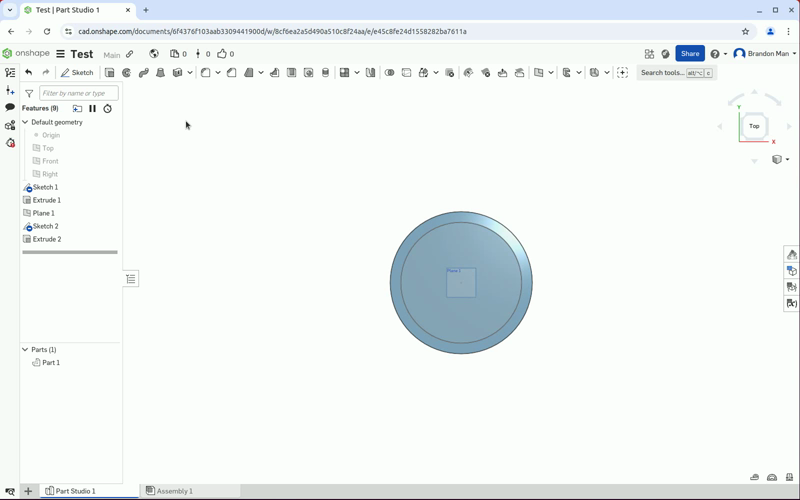
key(shift+7)
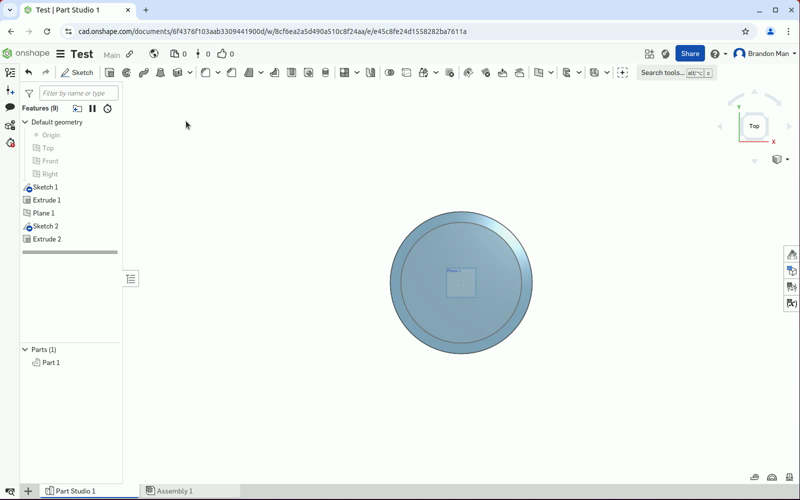
key(up, 3)
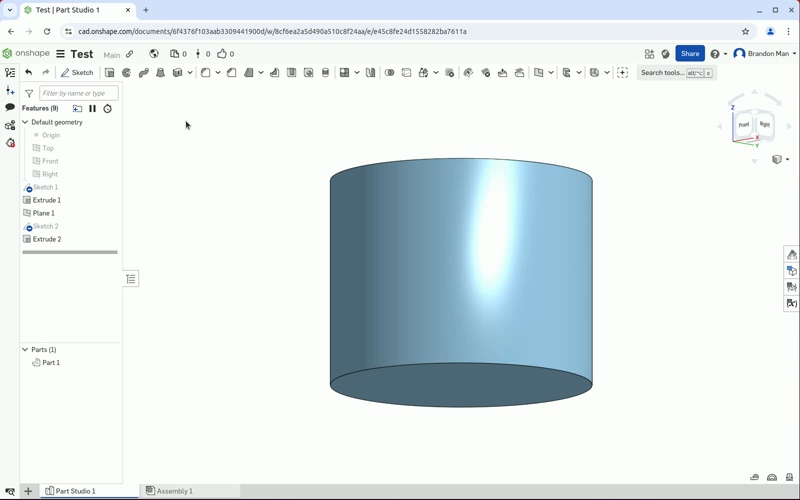
key(left, 3)
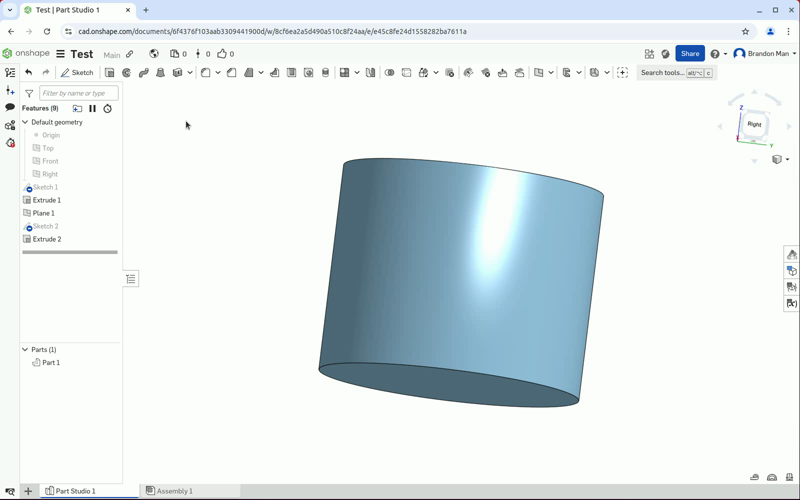
key(right, 3)
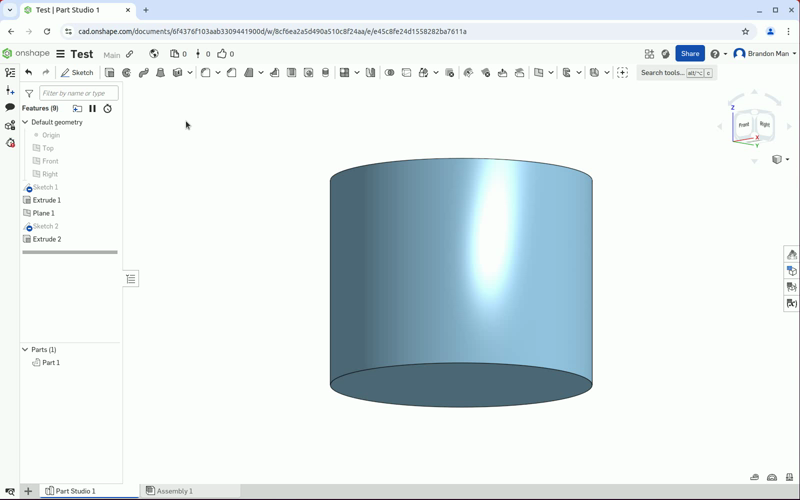
key(down, 3)
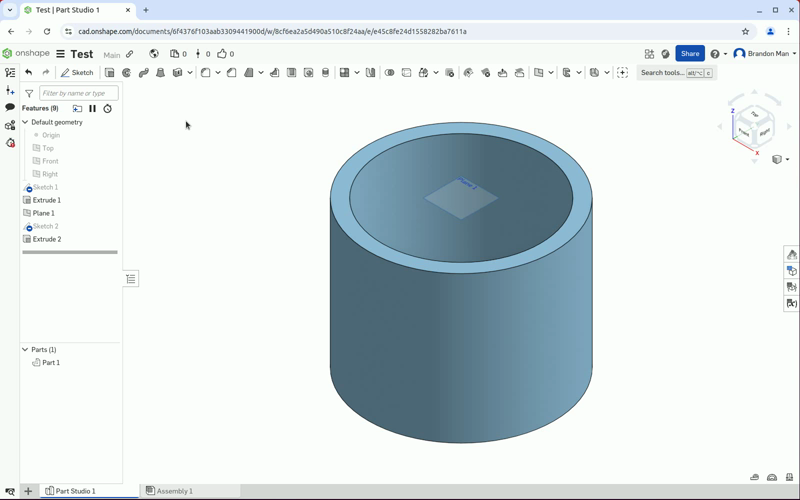
mouse_move(73, 189)
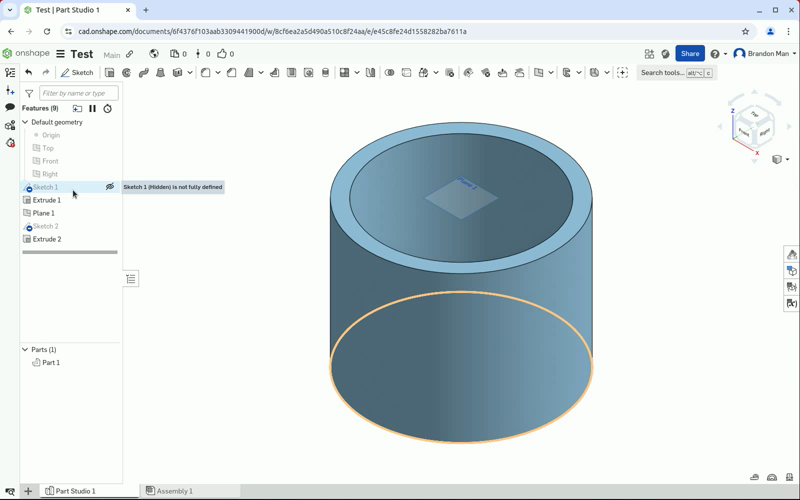
click(73, 189)